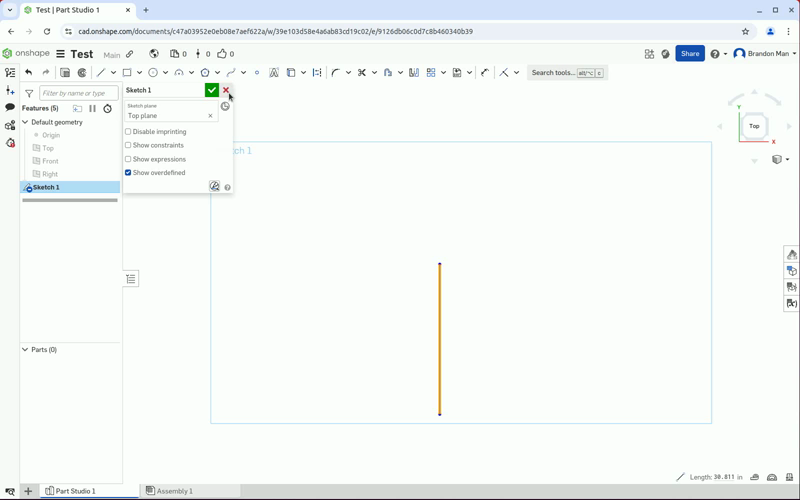
key(shift+h)
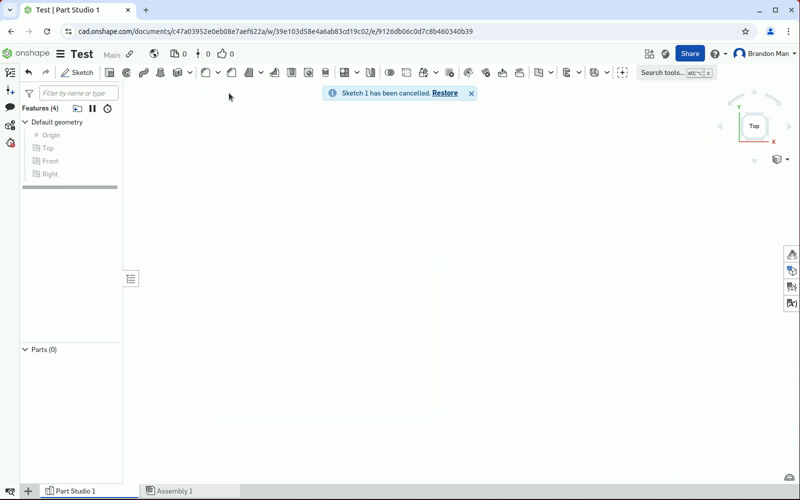
key(shift+s)
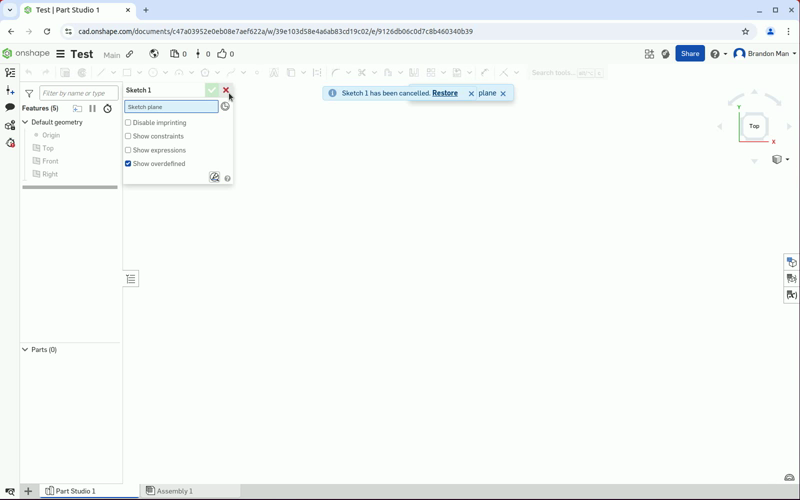
mouse_move(73, 150)
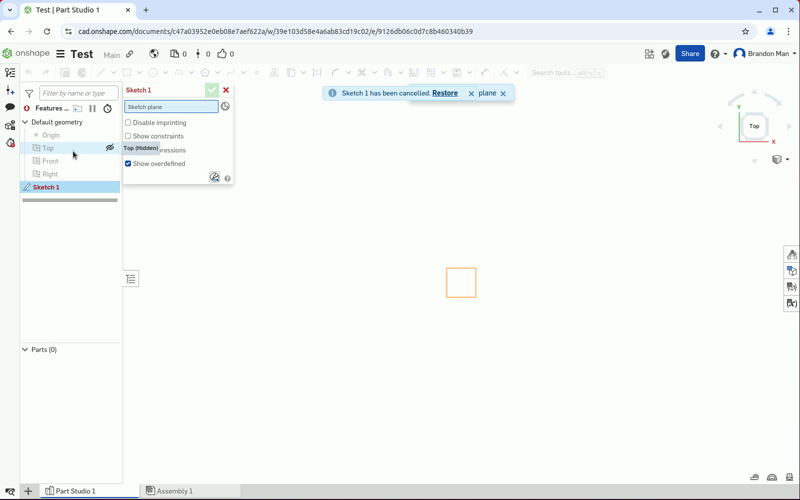
click(73, 150)
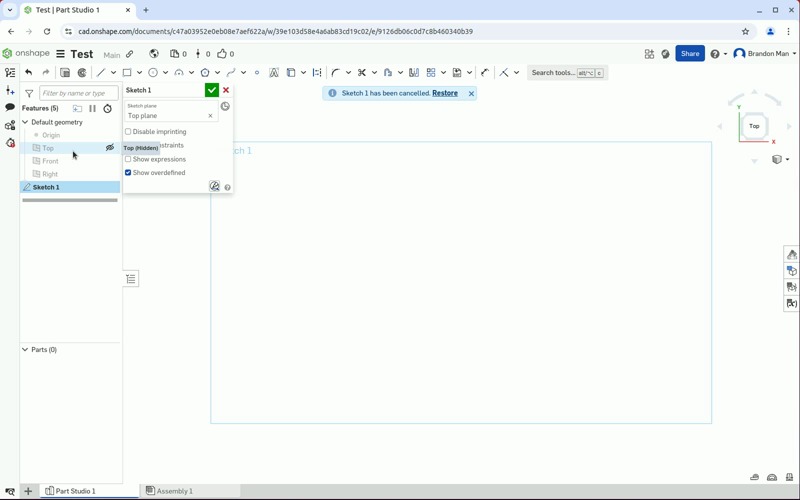
mouse_move(73, 352)
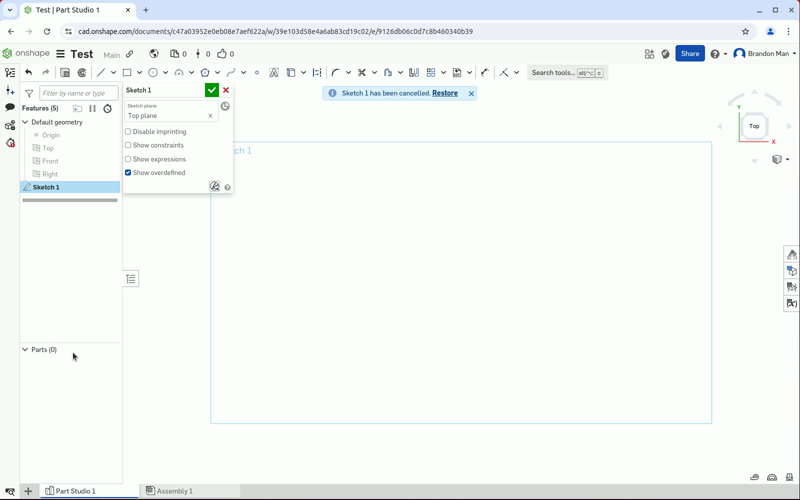
key(y)
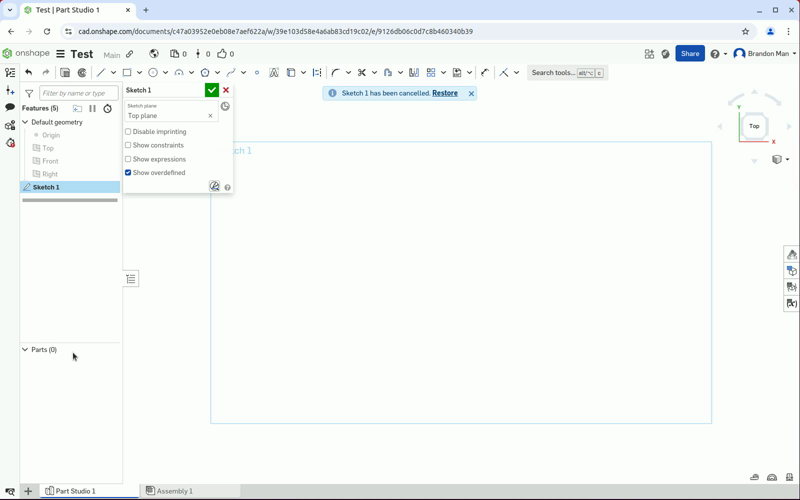
key(c)
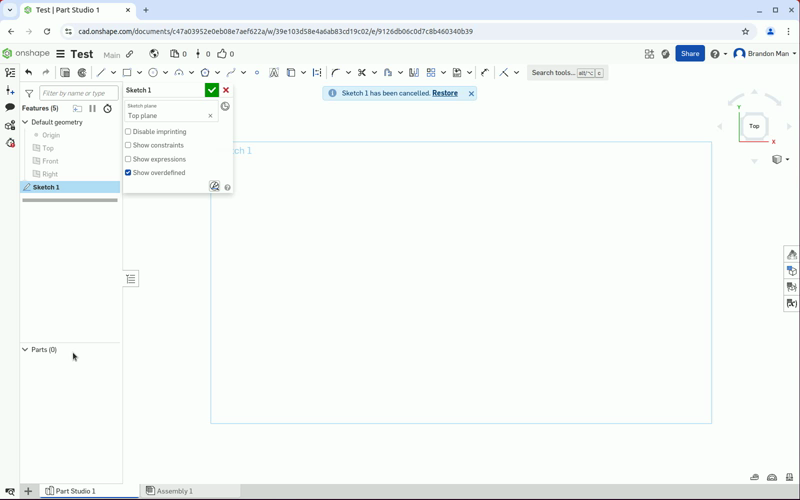
key_down(shift)
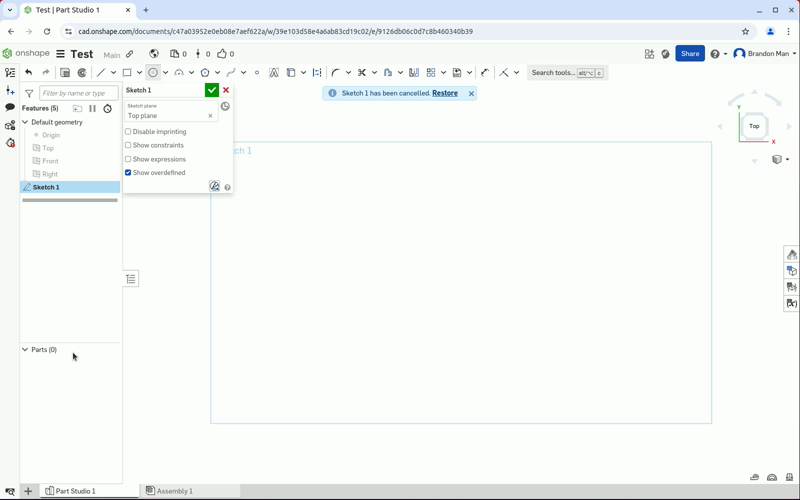
mouse_move(461, 282)
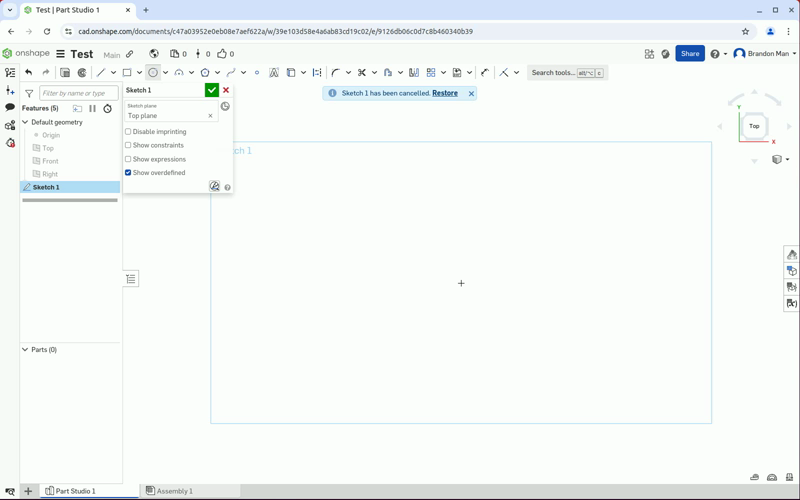
click(461, 282)
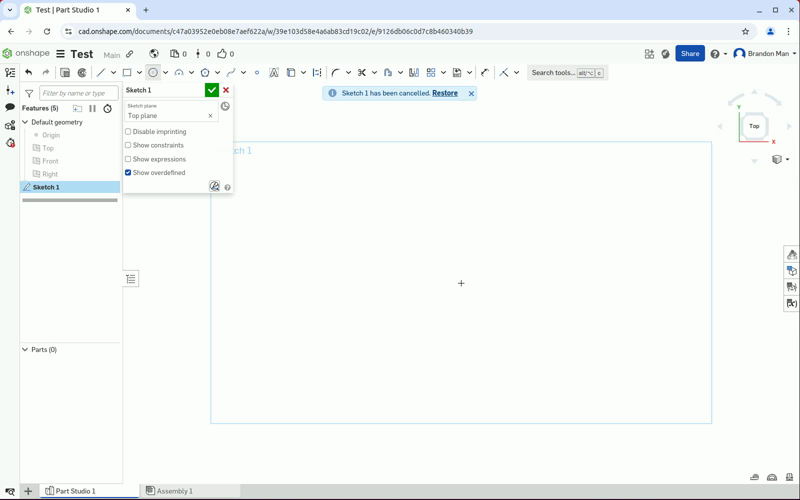
key_up(shift)
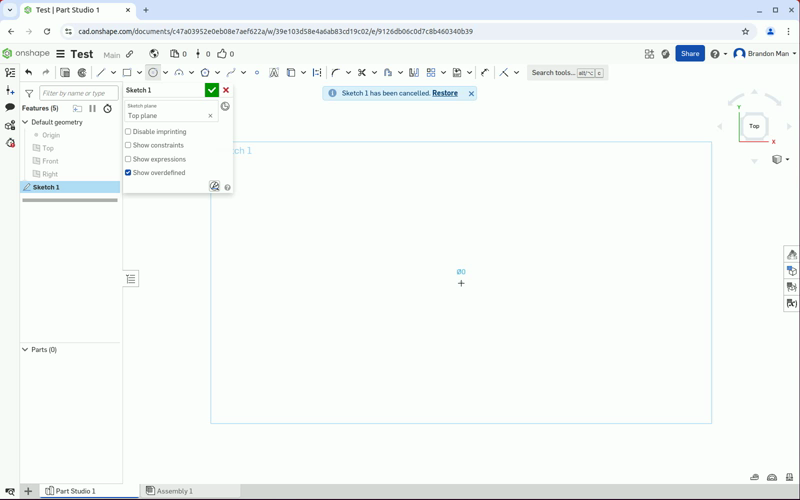
mouse_move(574, 282)
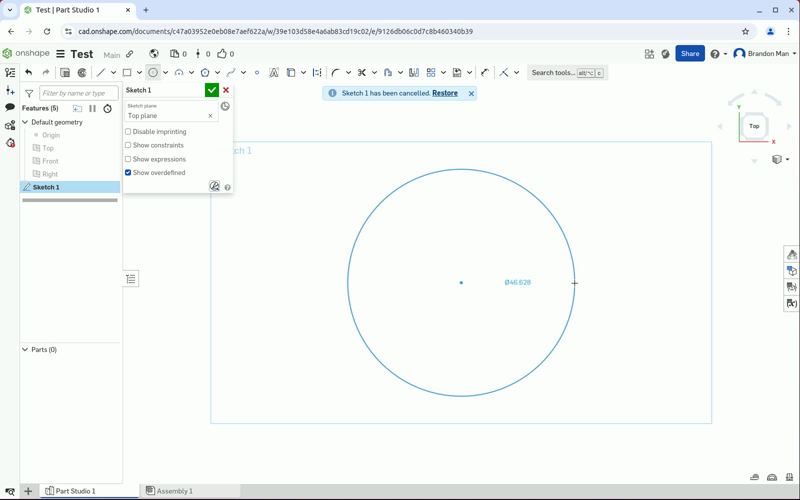
click(574, 282)
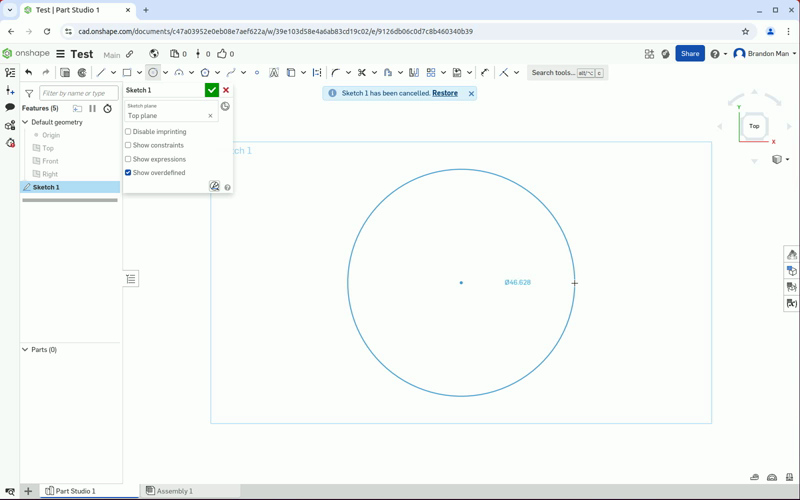
key(esc)
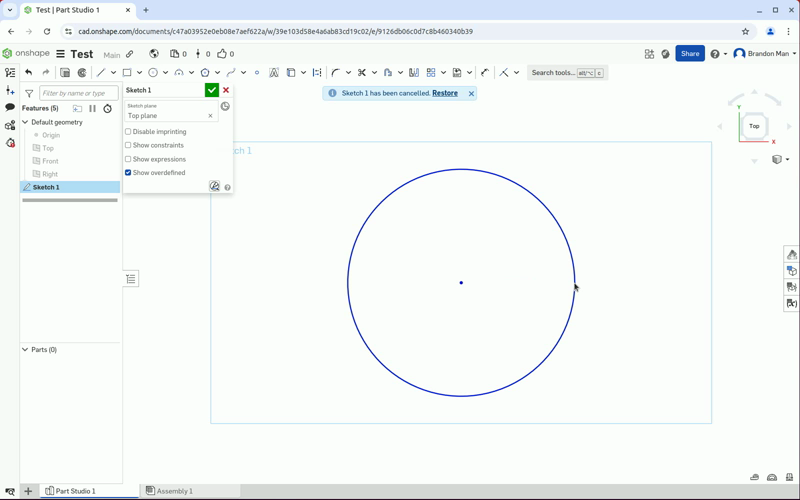
mouse_move(422, 334)
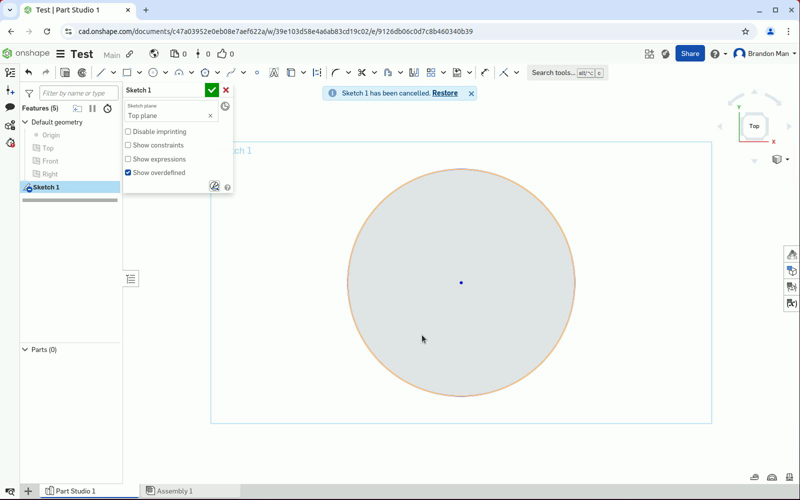
click(422, 334)
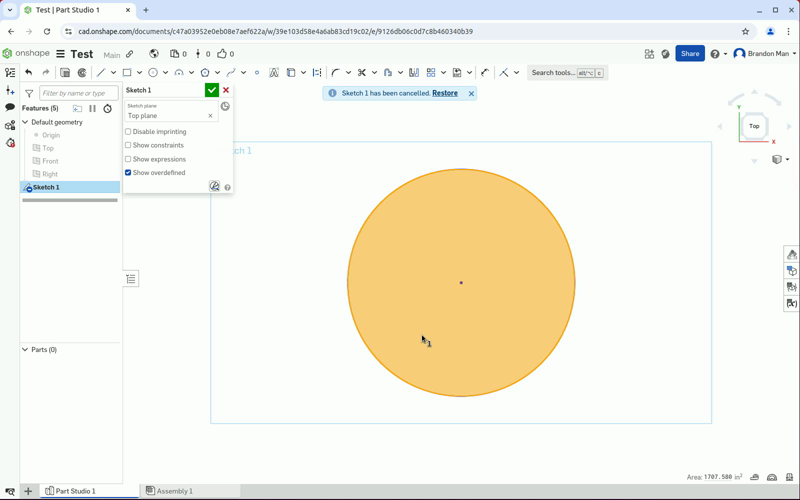
mouse_move(73, 352)
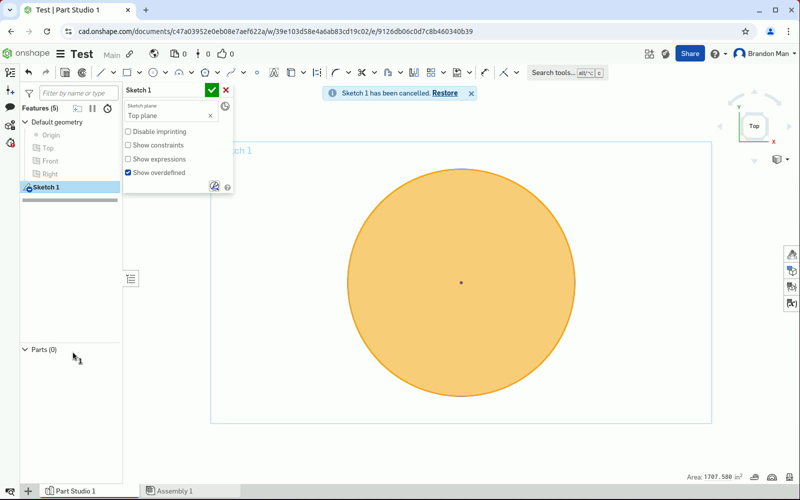
key(shift+y)
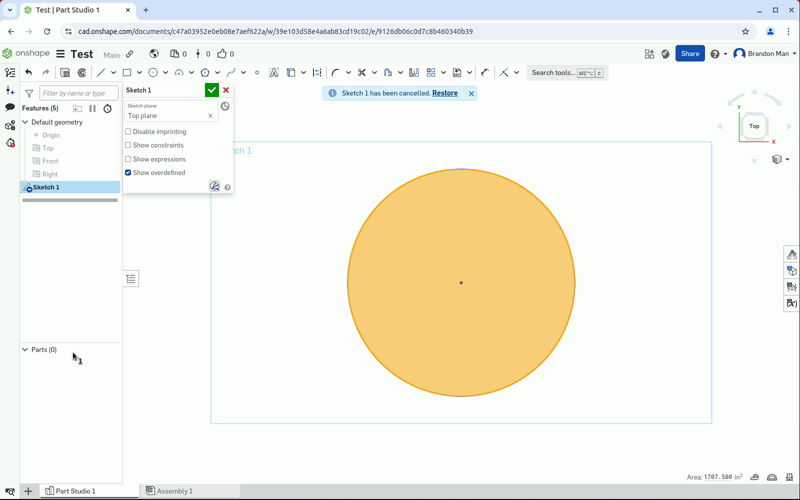
key(shift+e)
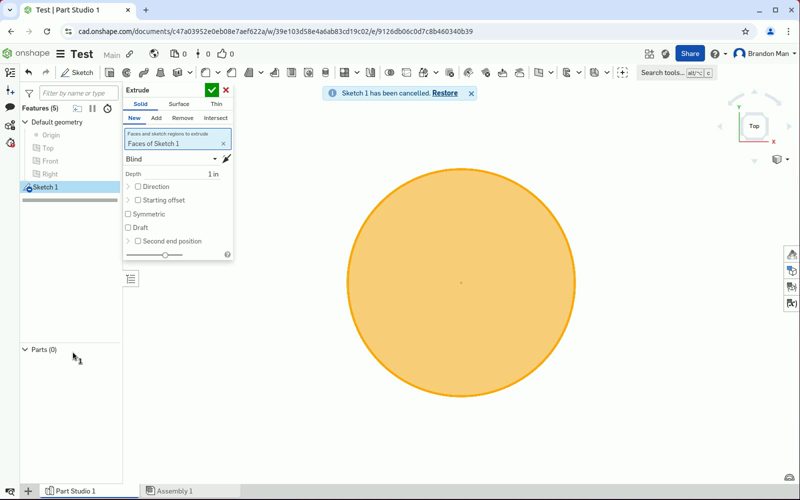
mouse_move(143, 106)
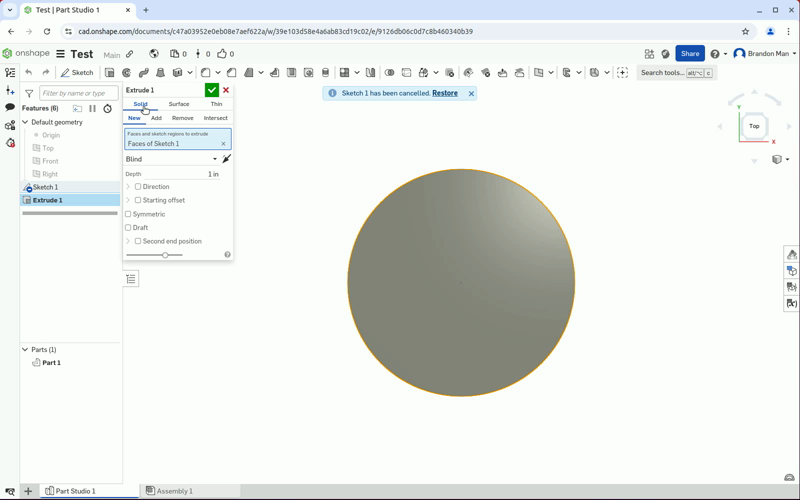
click(143, 106)
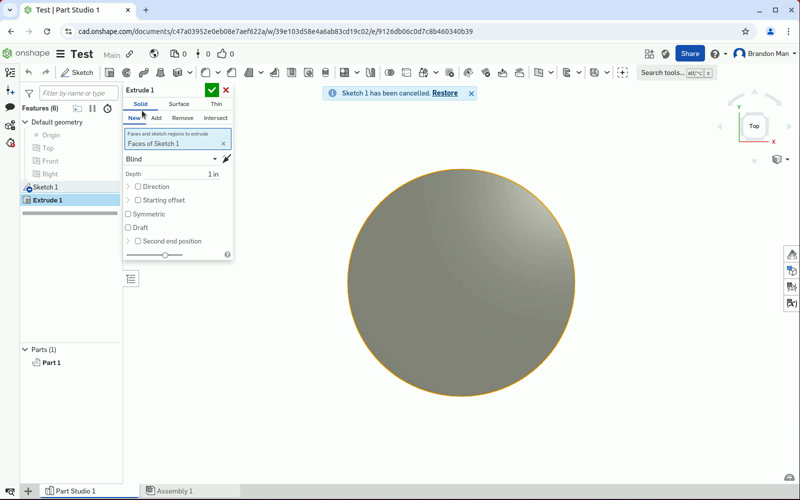
mouse_move(137, 120)
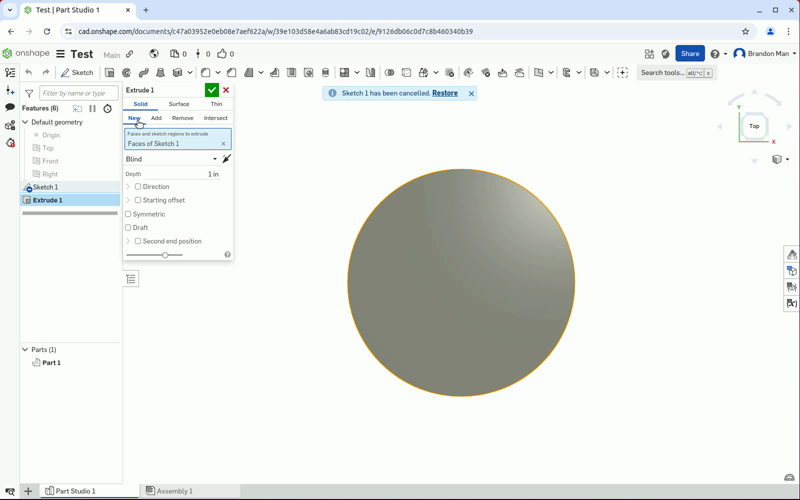
click(137, 120)
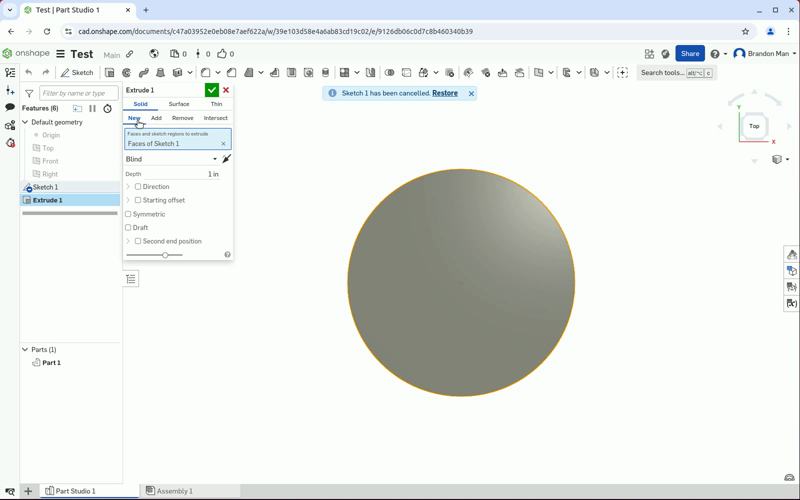
key(tab, 4)
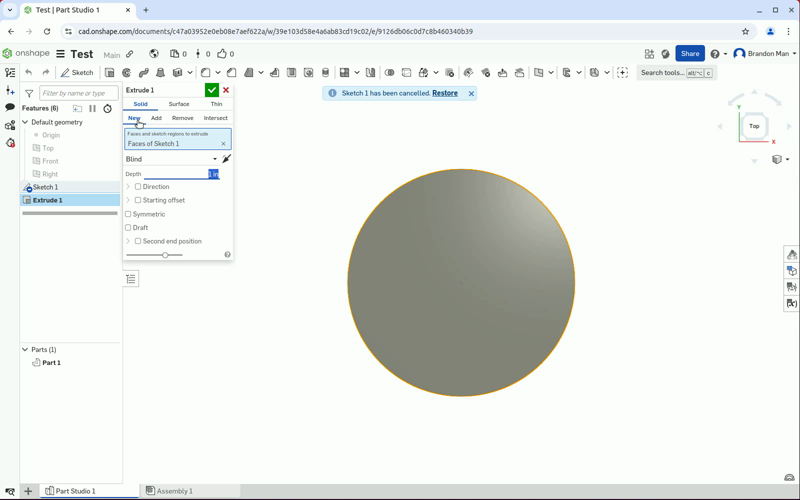
text(2.407)
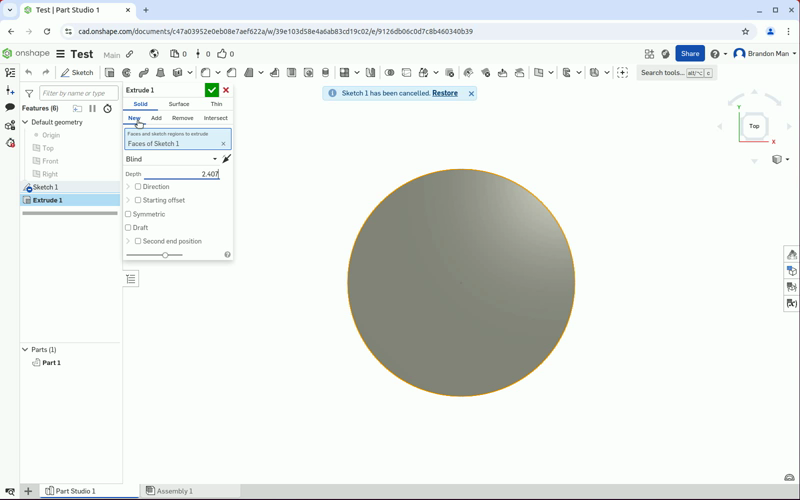
key(enter)
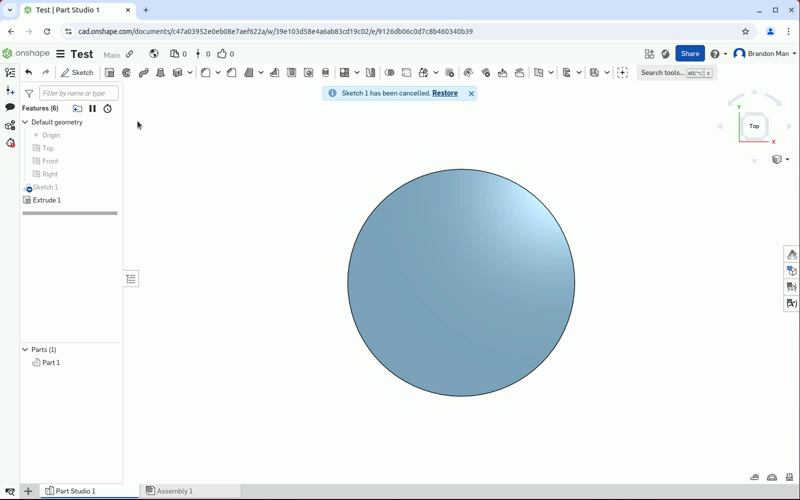
key(shift+h)
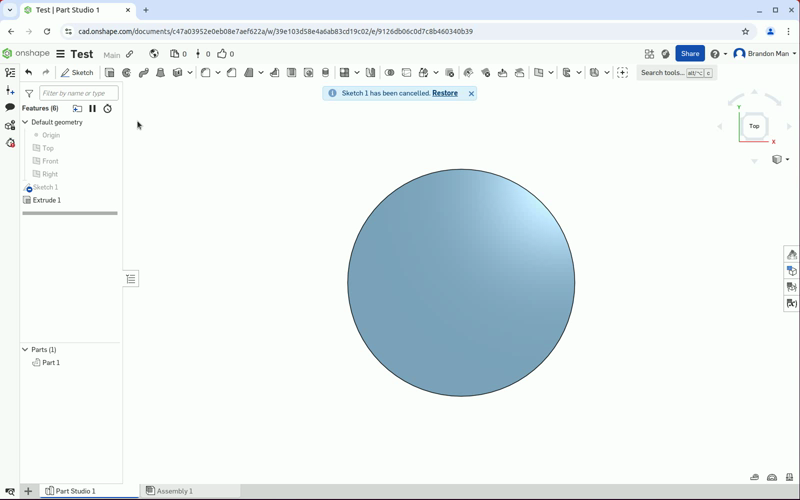
key(shift+h)
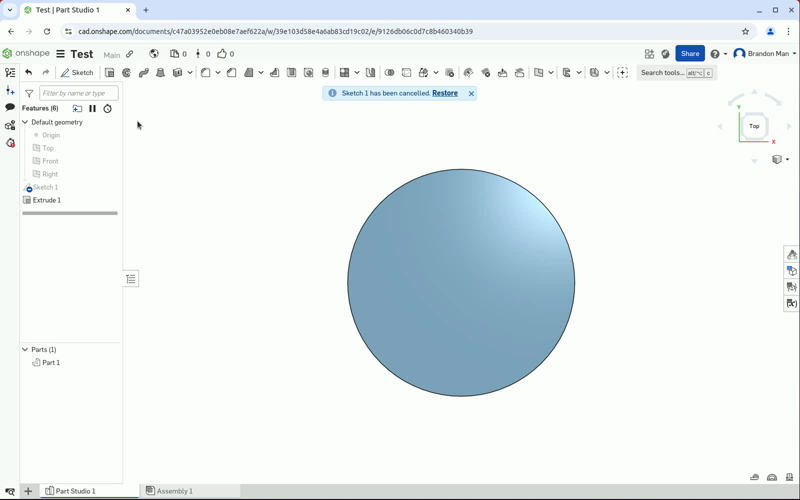
mouse_move(73, 189)
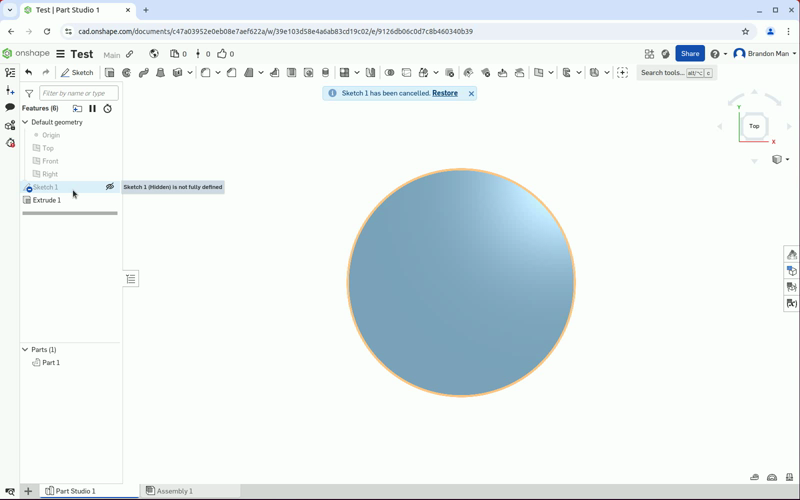
click(73, 189)
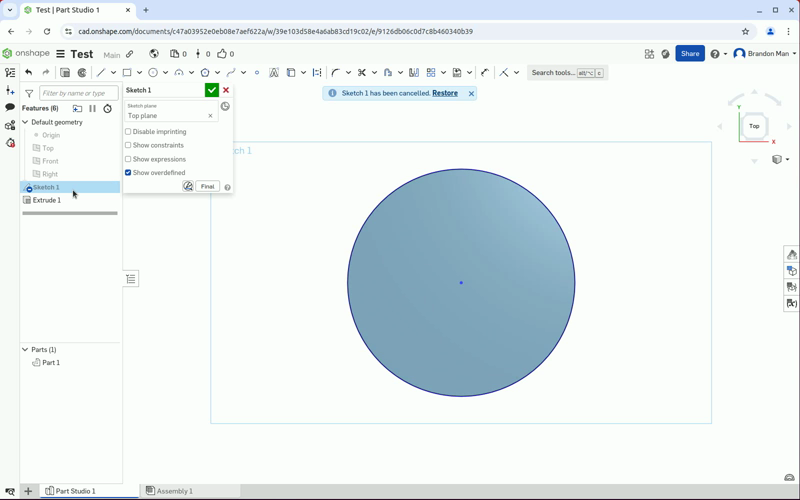
mouse_move(229, 92)
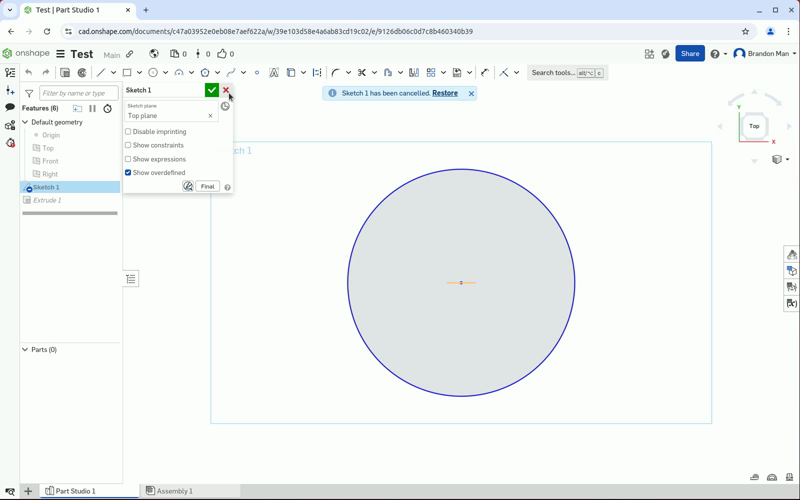
click(229, 92)
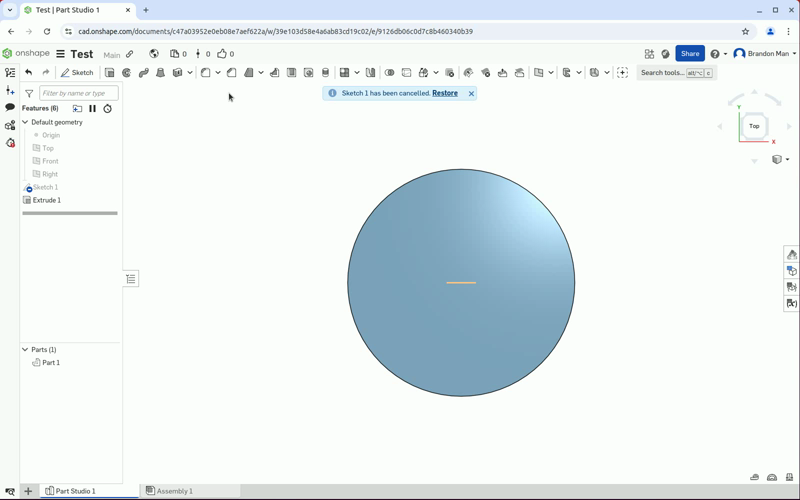
mouse_move(541, 75)
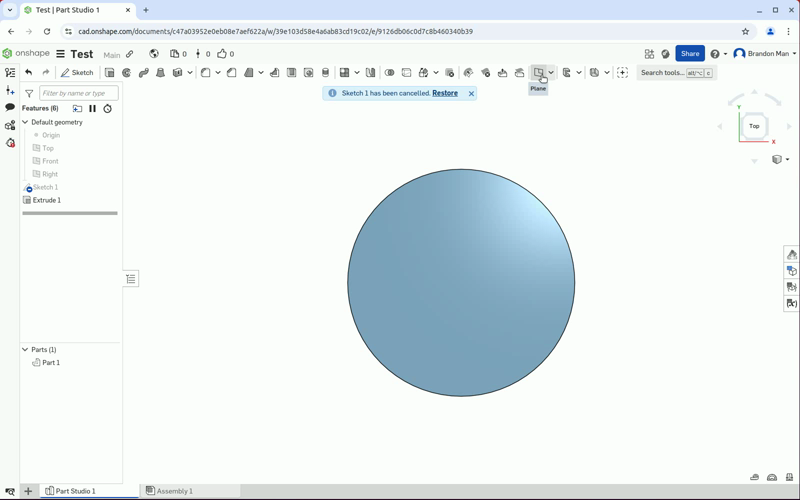
click(541, 75)
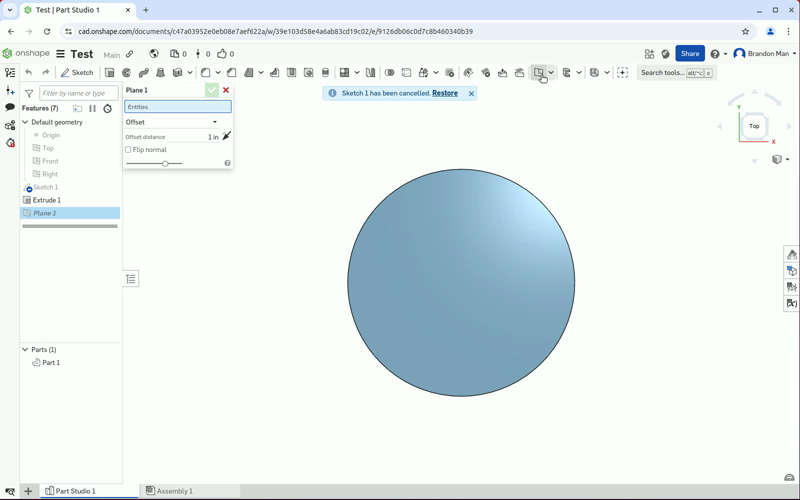
mouse_move(73, 150)
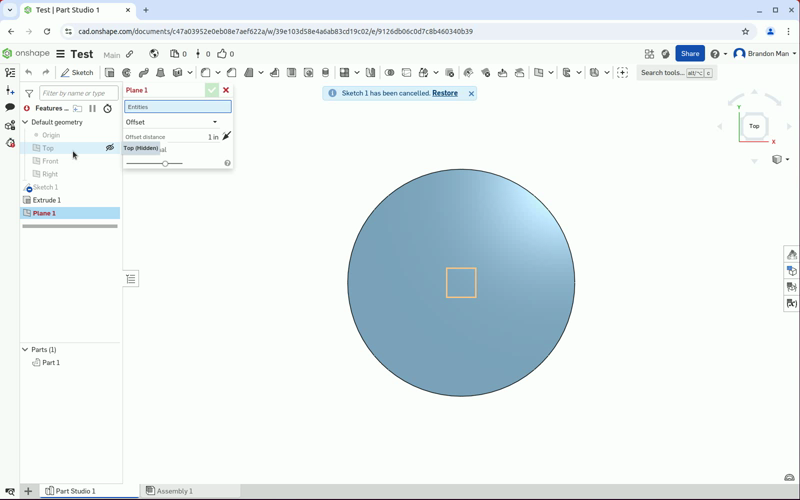
click(73, 150)
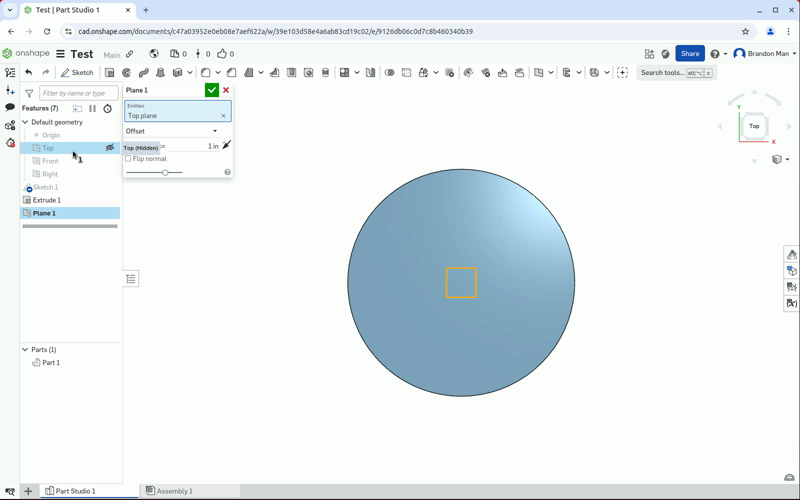
key(tab, 2)
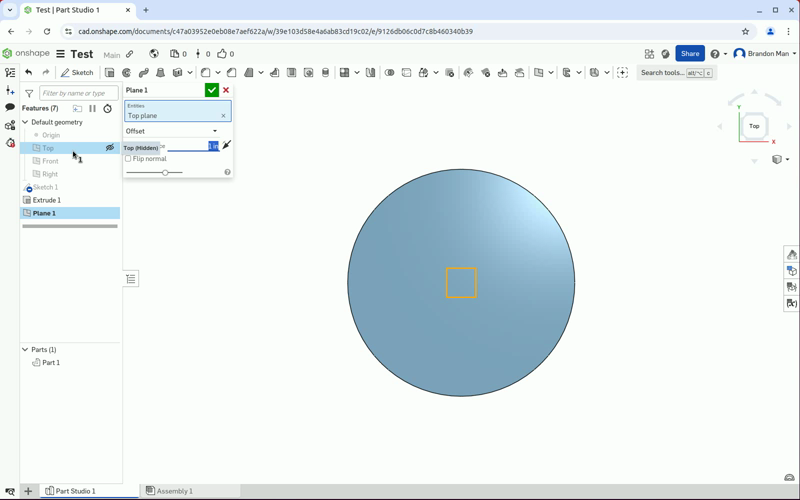
text(2.403)
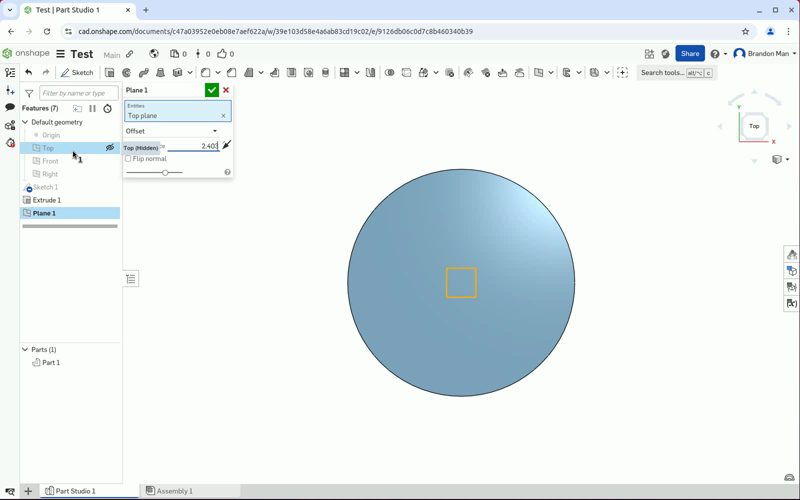
key(enter, 2)
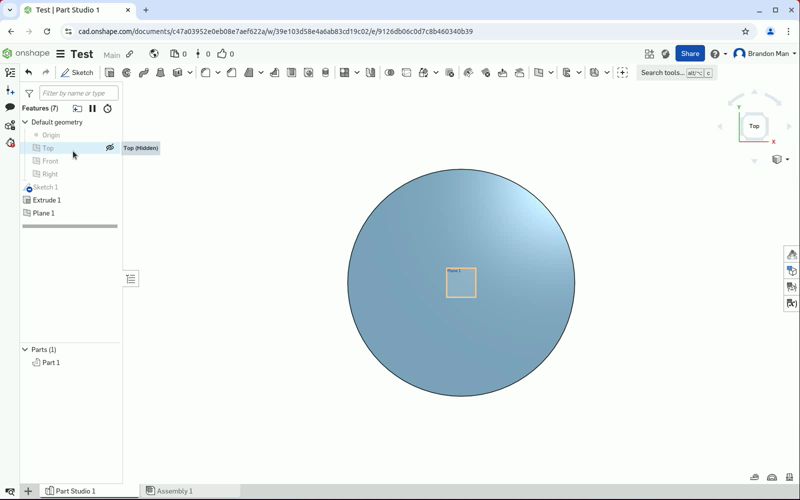
key(shift+s)
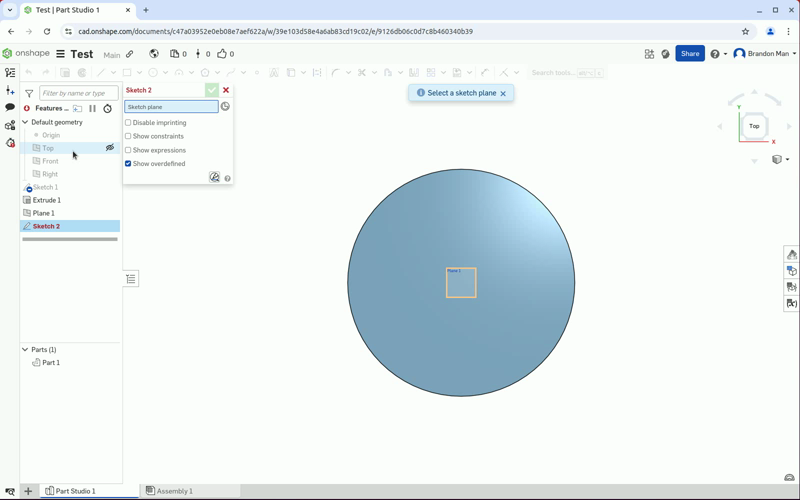
mouse_move(73, 215)
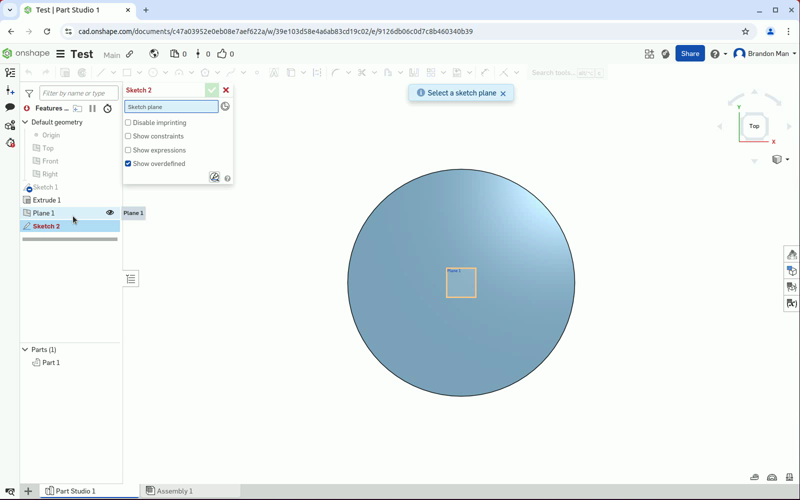
click(73, 215)
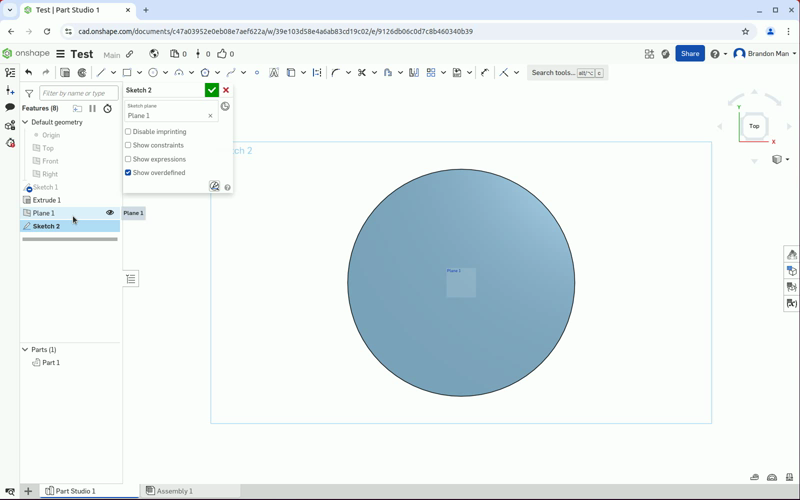
mouse_move(73, 352)
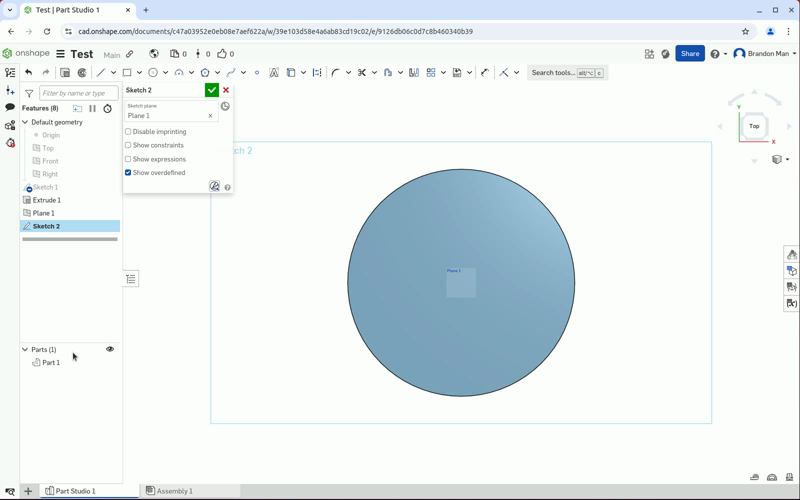
key(y)
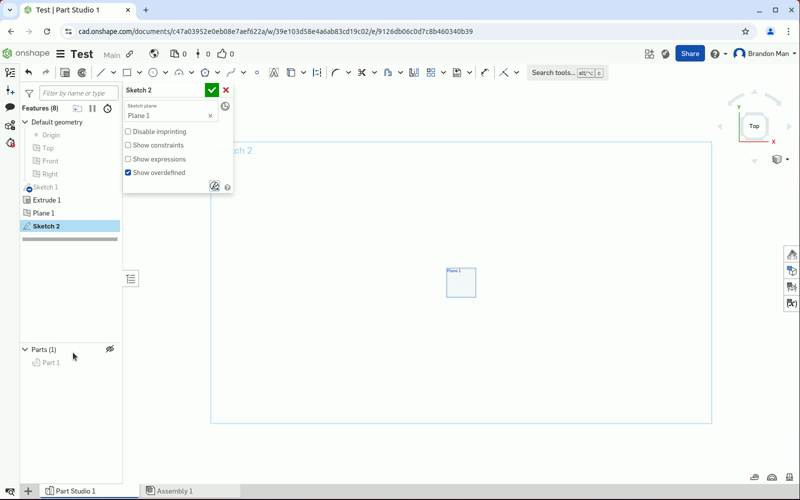
key(c)
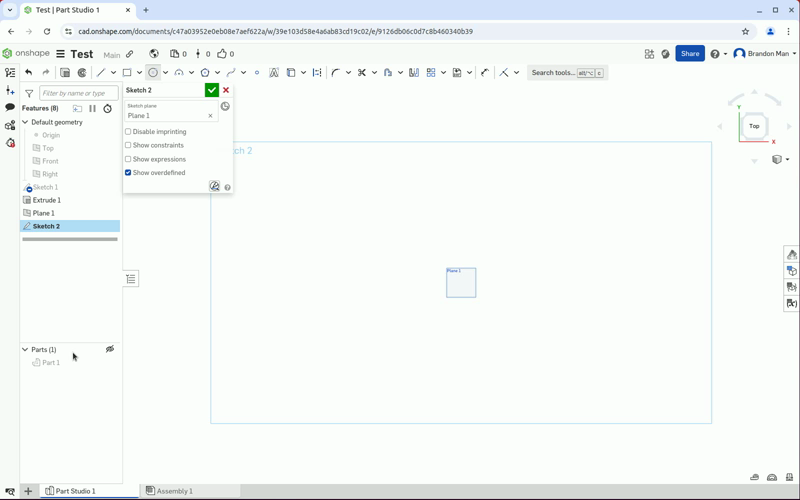
key_down(shift)
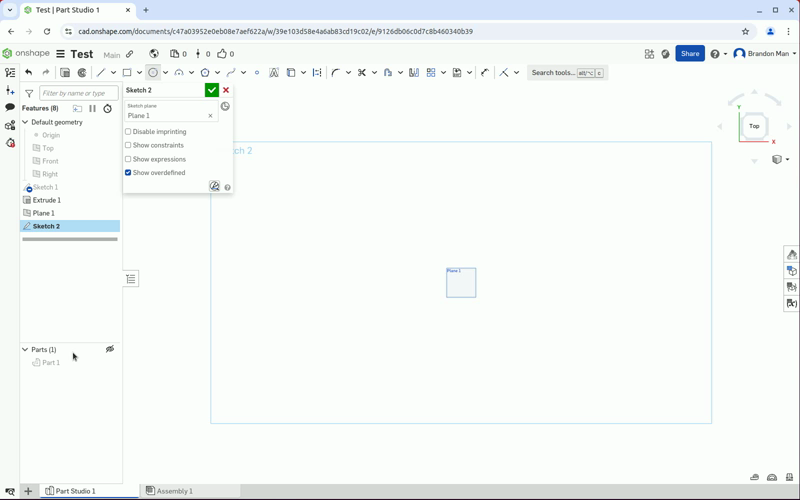
mouse_move(460, 282)
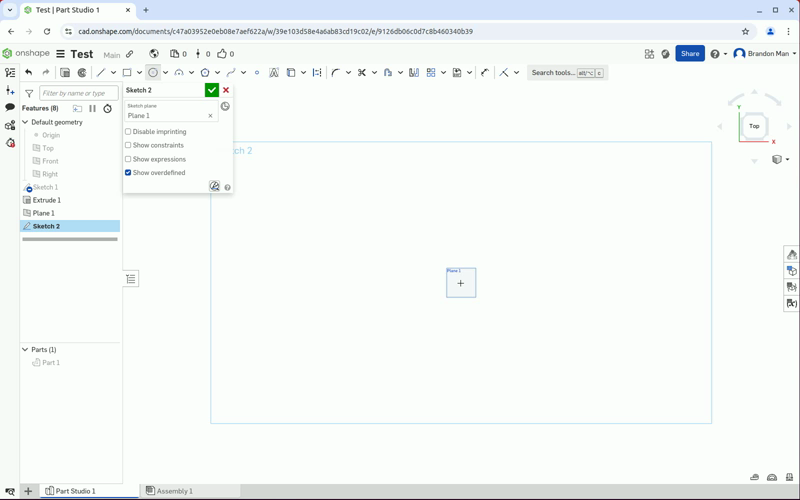
click(460, 282)
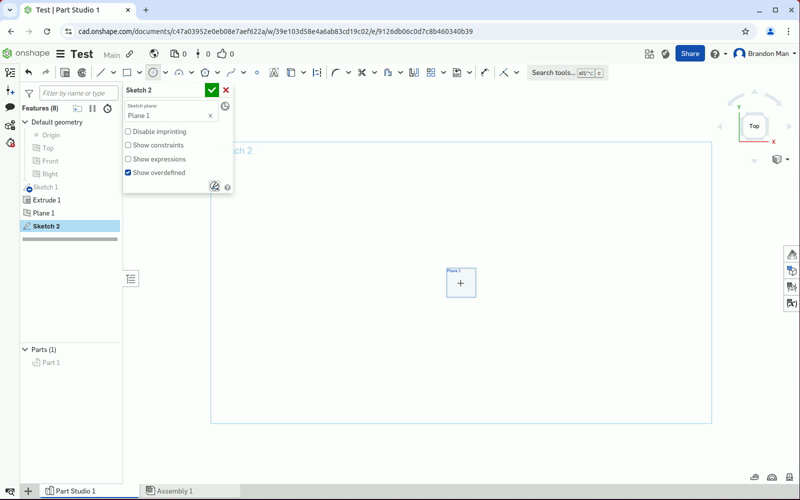
key_up(shift)
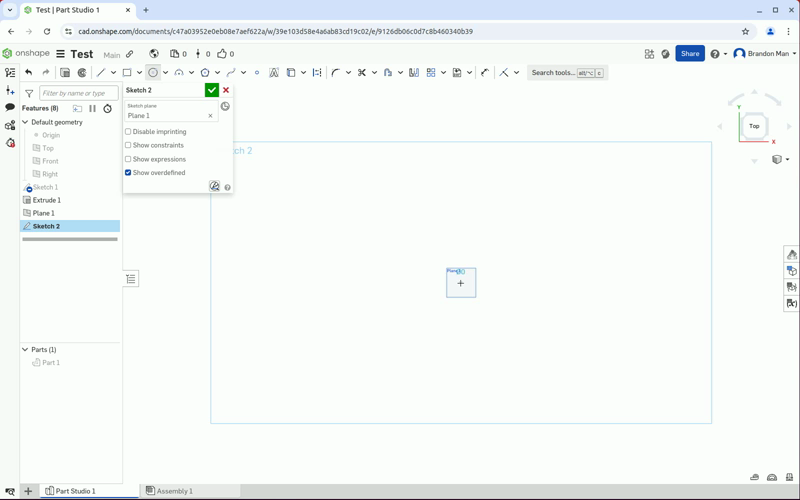
mouse_move(470, 282)
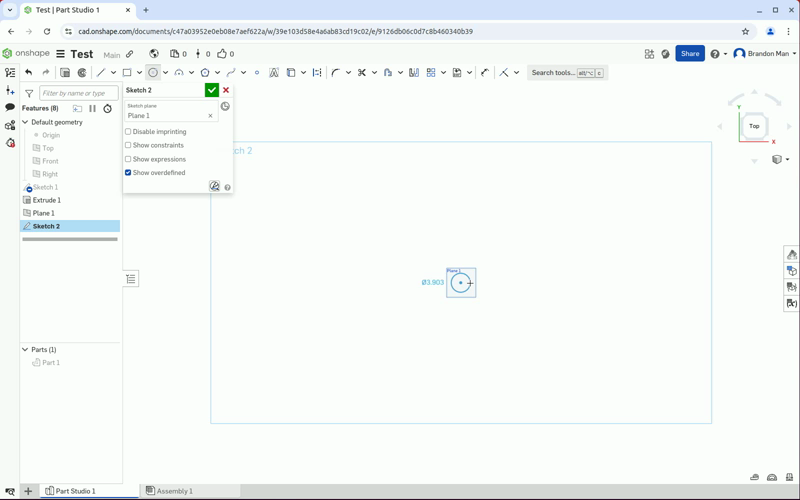
click(470, 282)
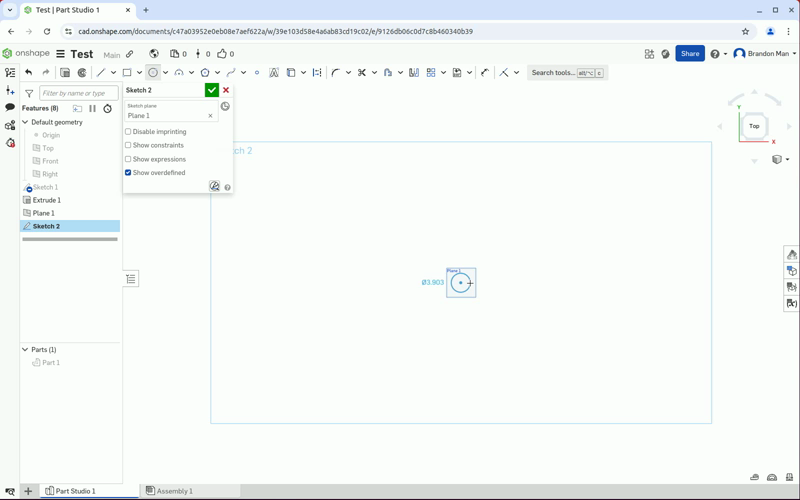
key(esc)
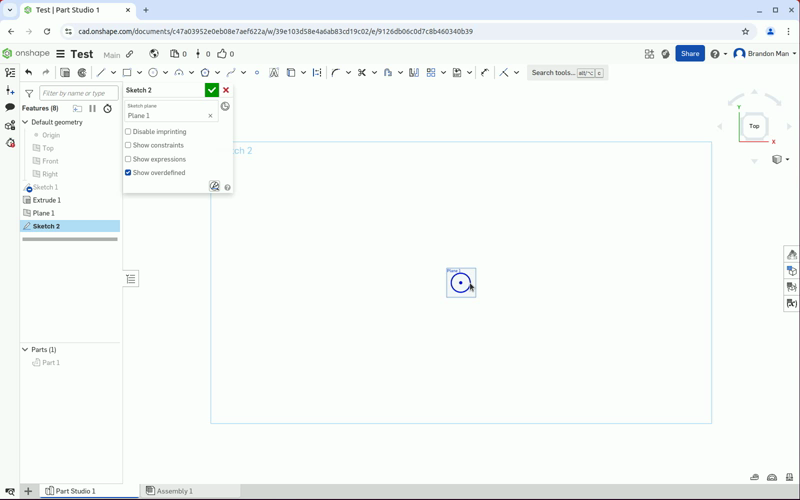
mouse_move(463, 275)
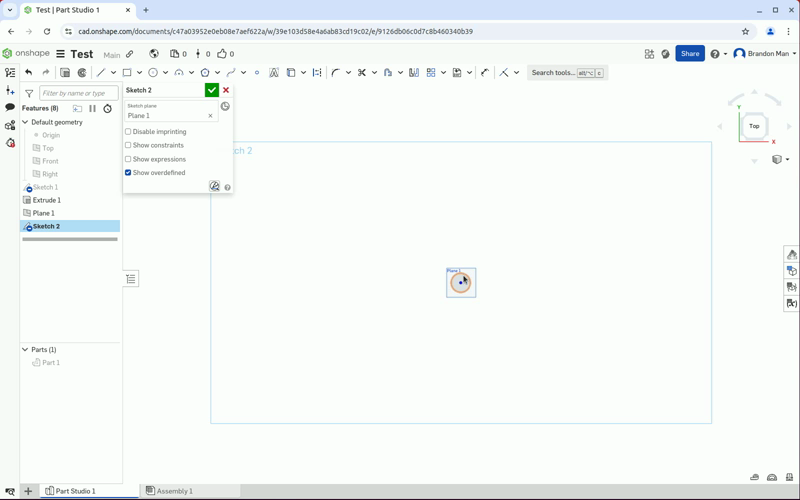
scroll(6)
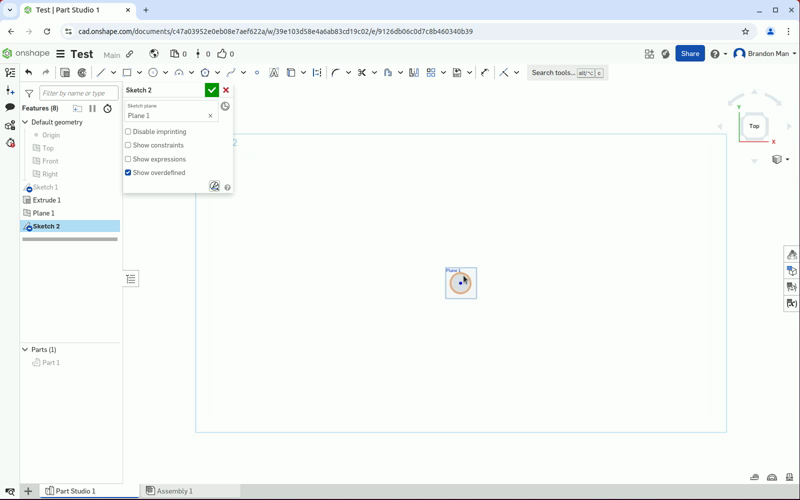
scroll(6)
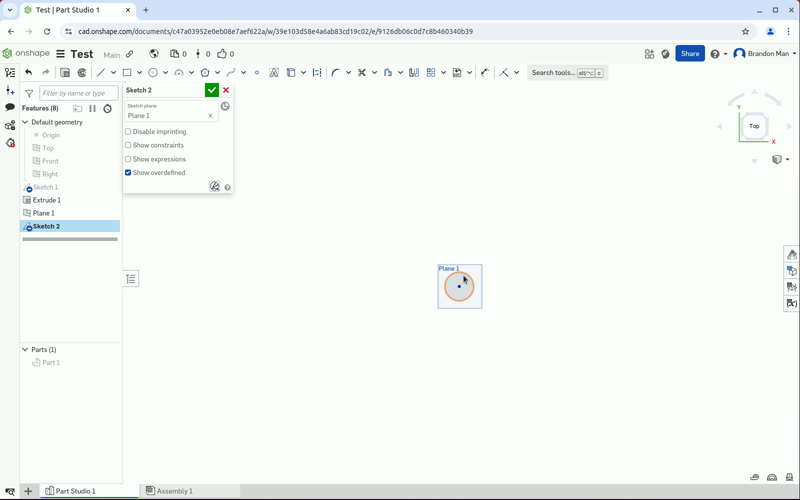
scroll(6)
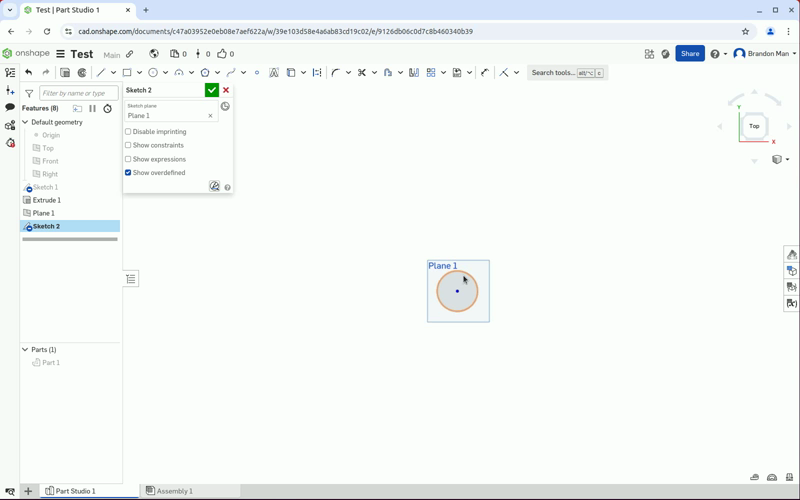
scroll(6)
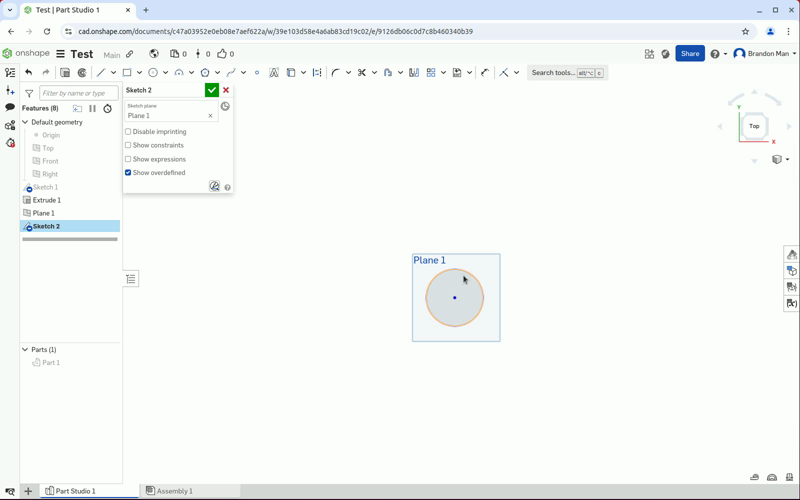
scroll(6)
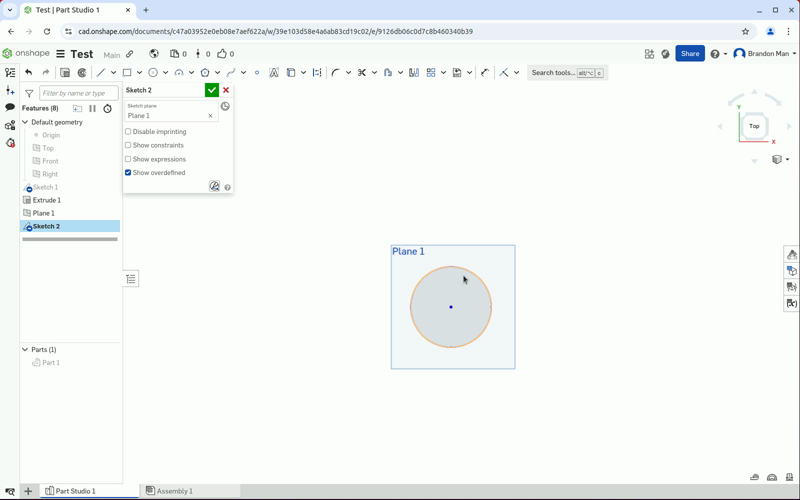
scroll(6)
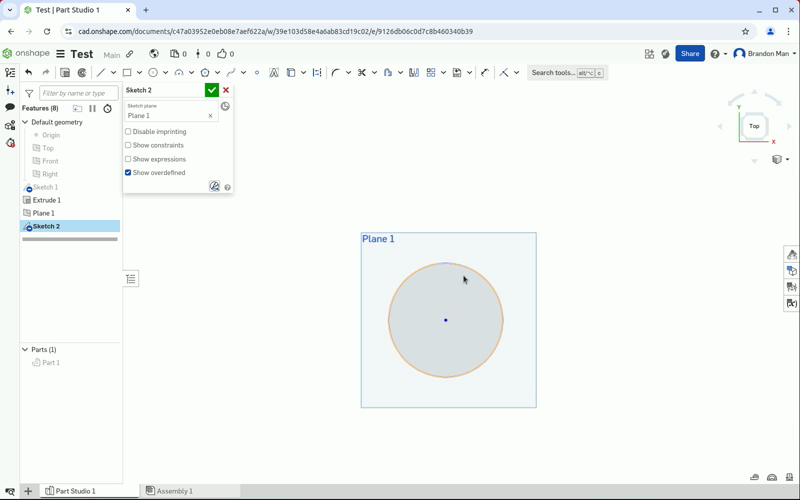
scroll(6)
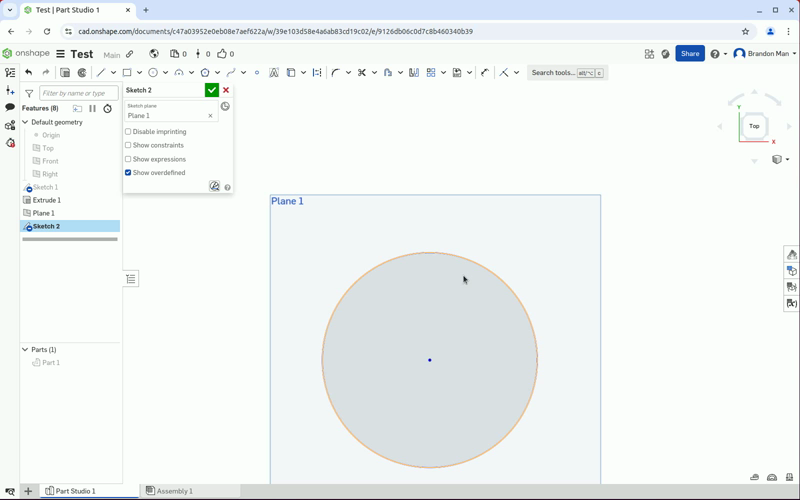
click(463, 275)
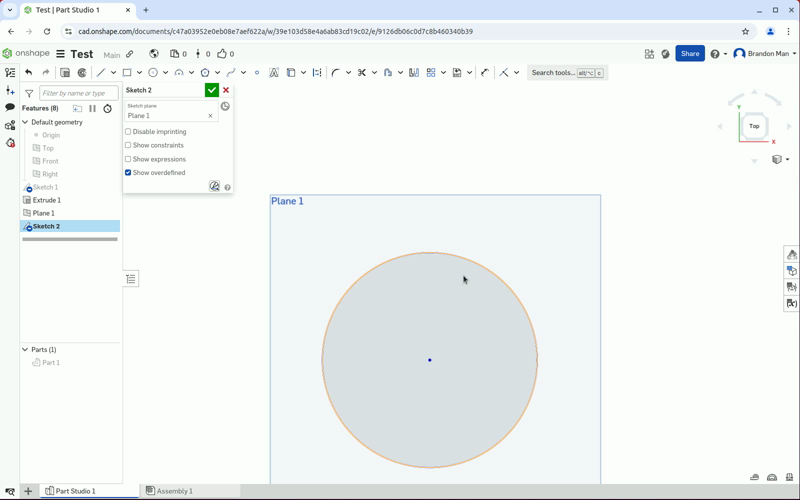
scroll(-6)
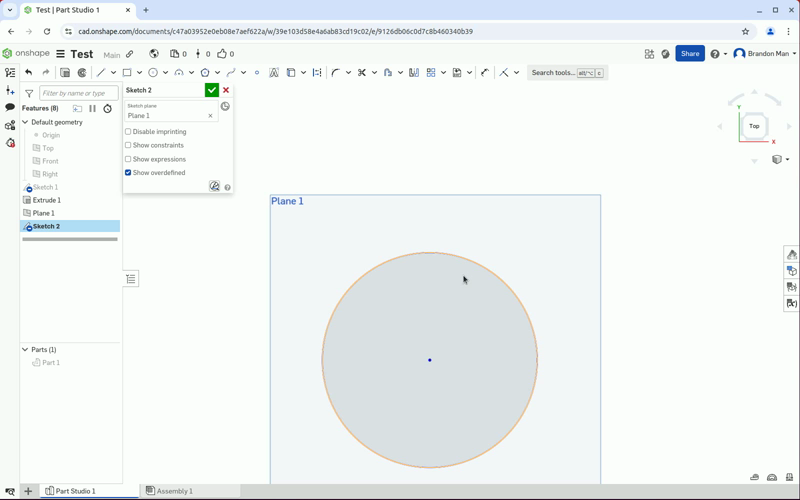
scroll(-6)
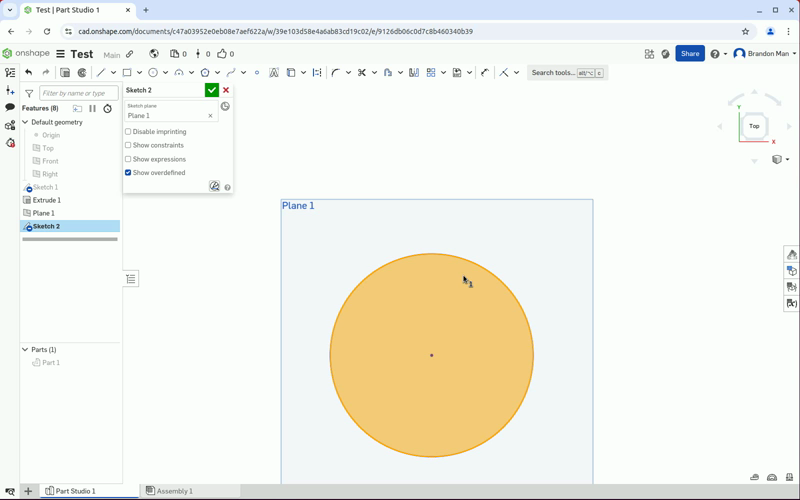
scroll(-6)
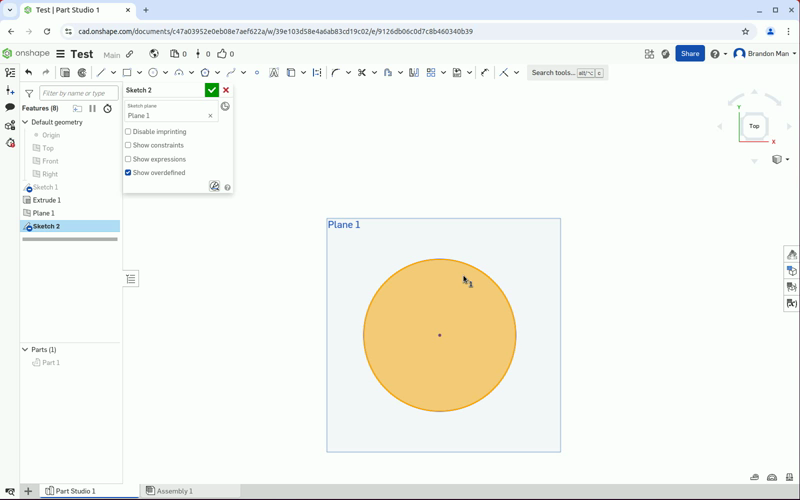
scroll(-6)
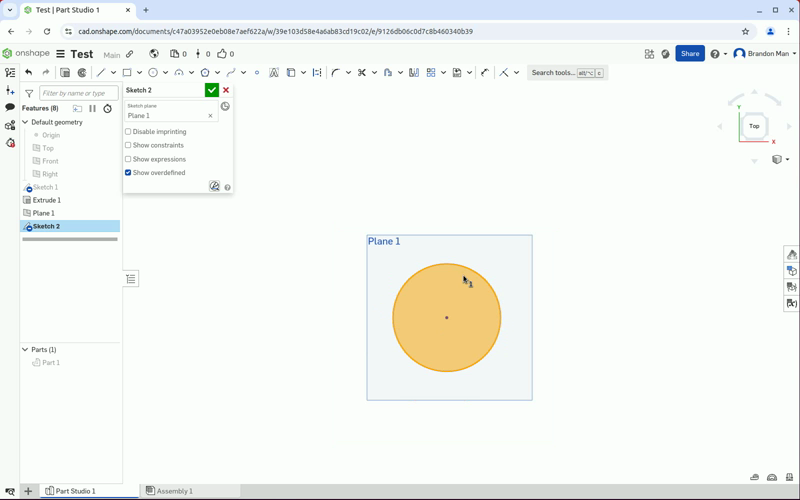
scroll(-6)
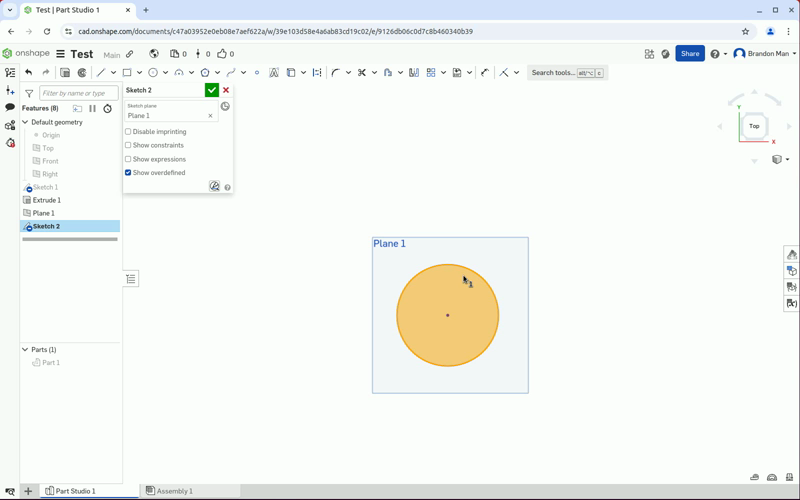
scroll(-6)
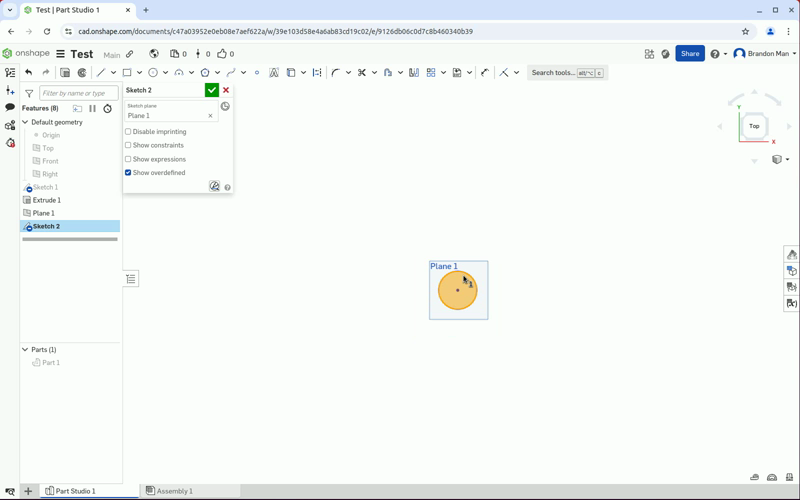
scroll(-6)
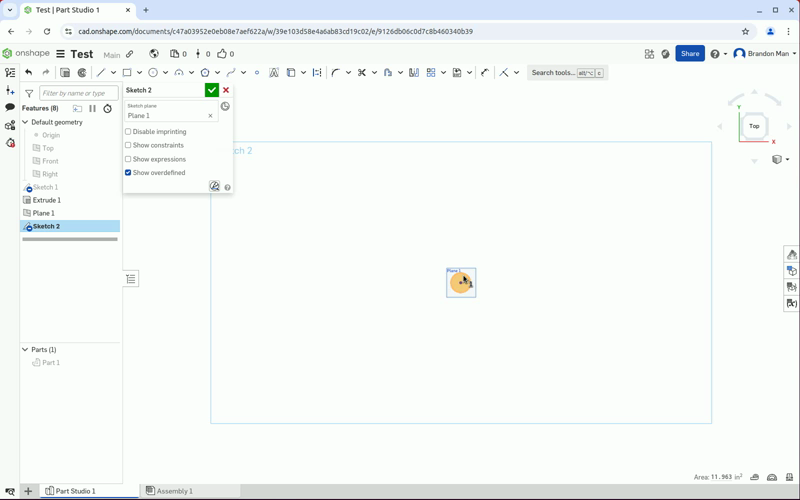
mouse_move(73, 352)
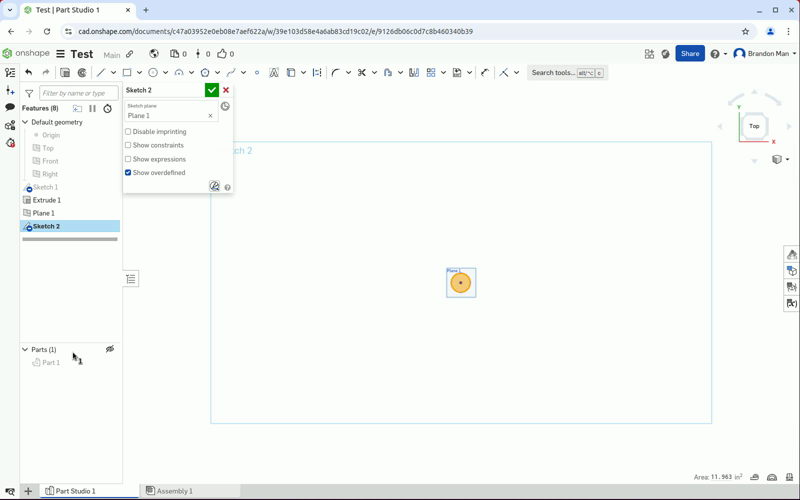
key(shift+y)
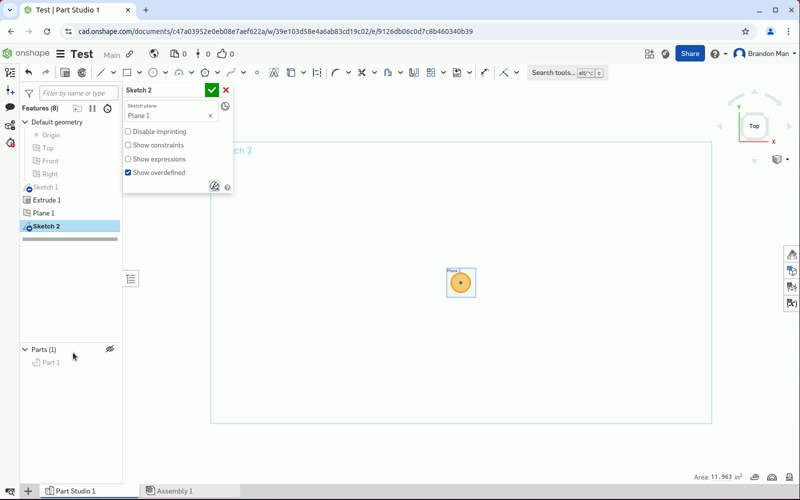
key(shift+e)
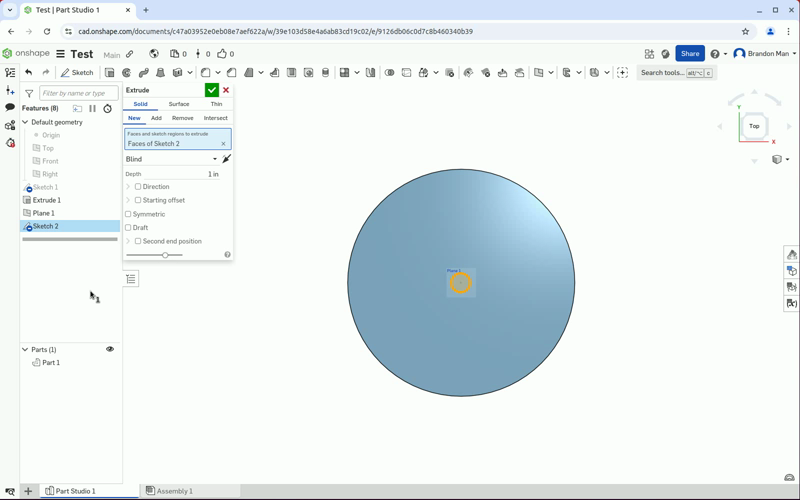
mouse_move(143, 106)
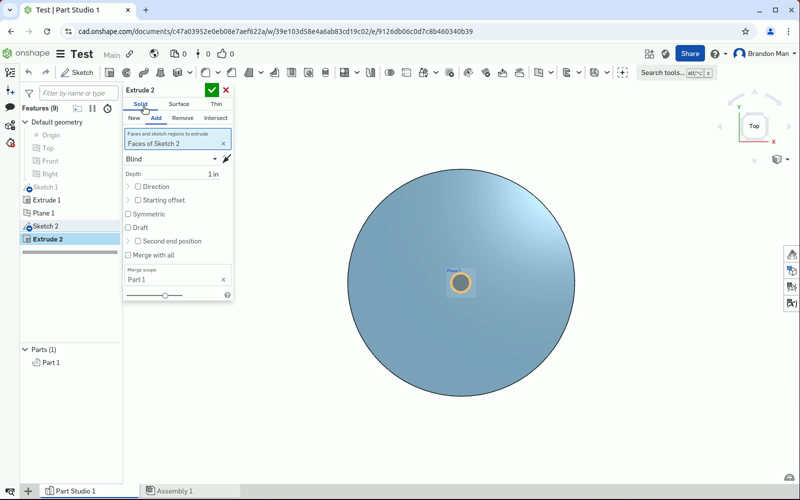
click(143, 106)
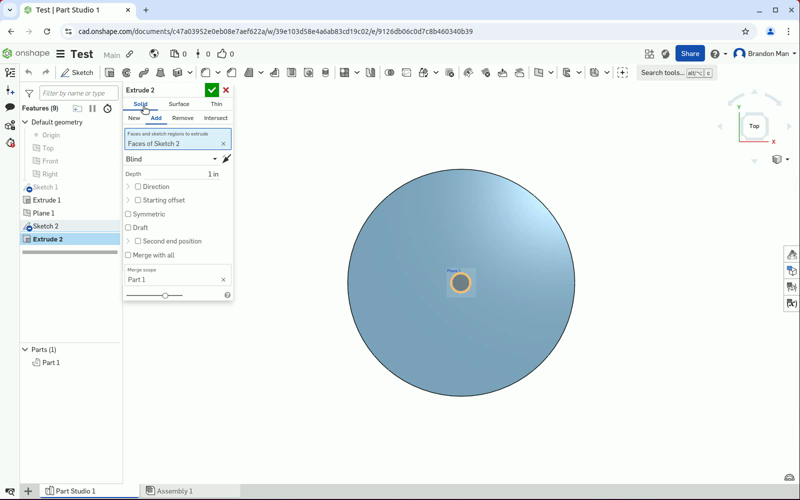
mouse_move(137, 120)
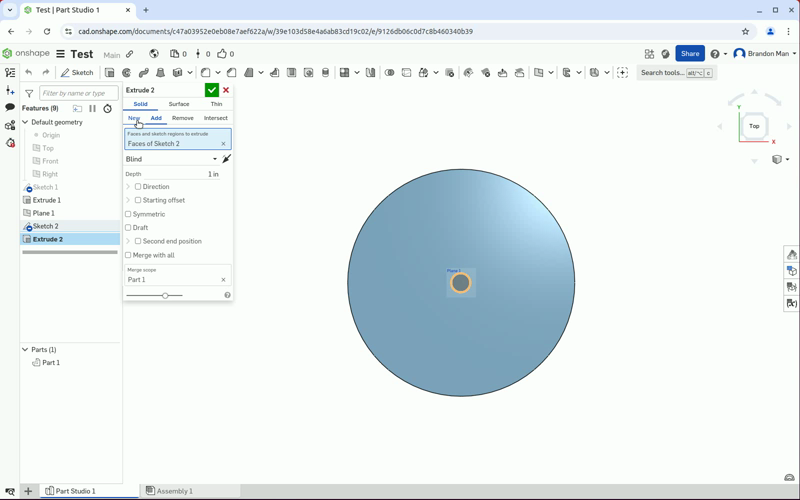
click(137, 120)
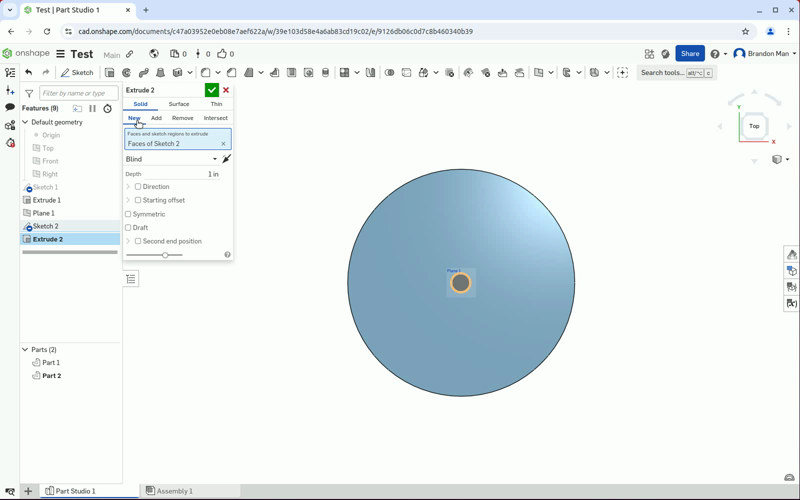
key(tab, 4)
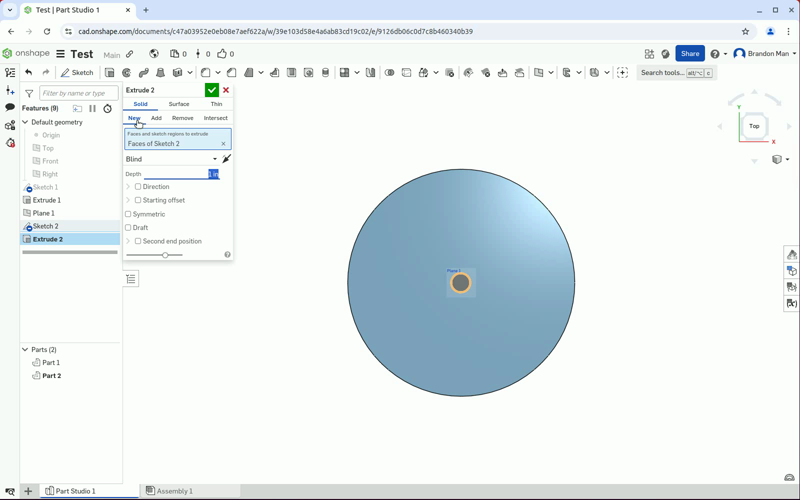
text(5.536)
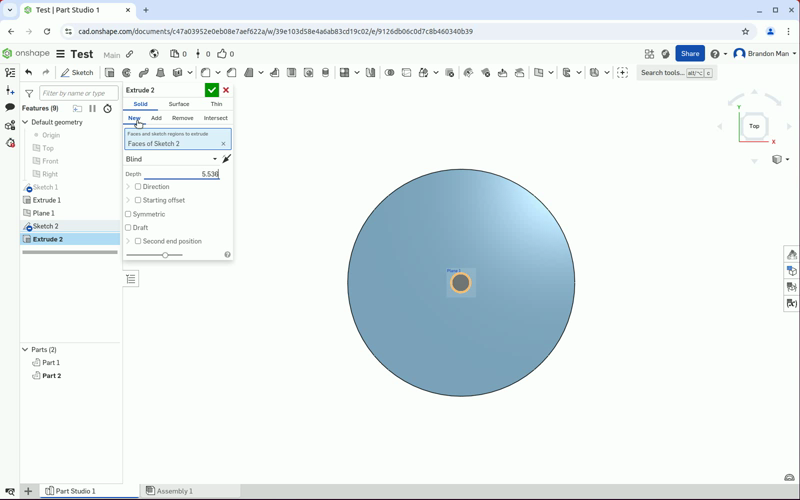
key(enter)
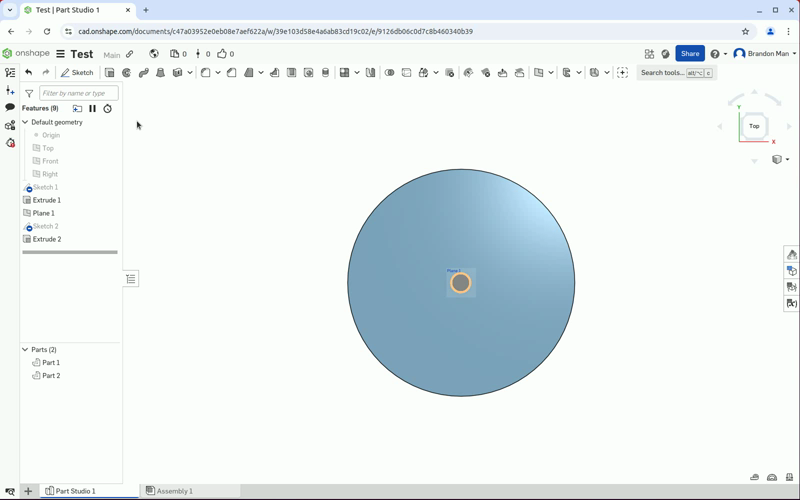
key(shift+h)
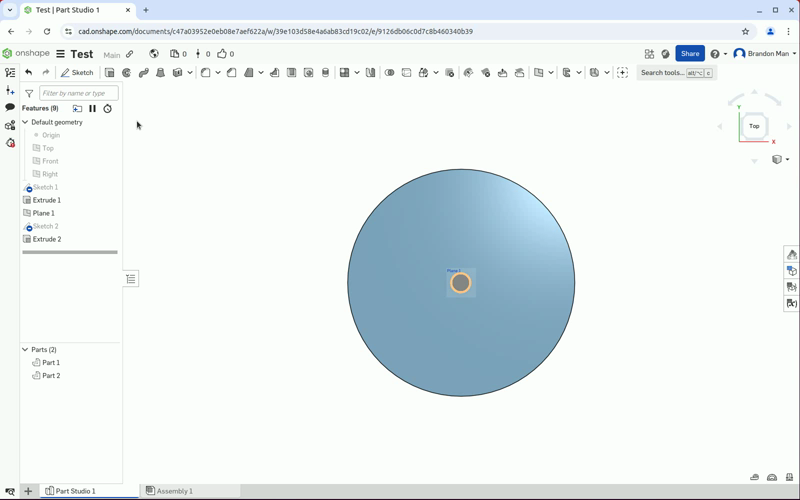
key(shift+h)
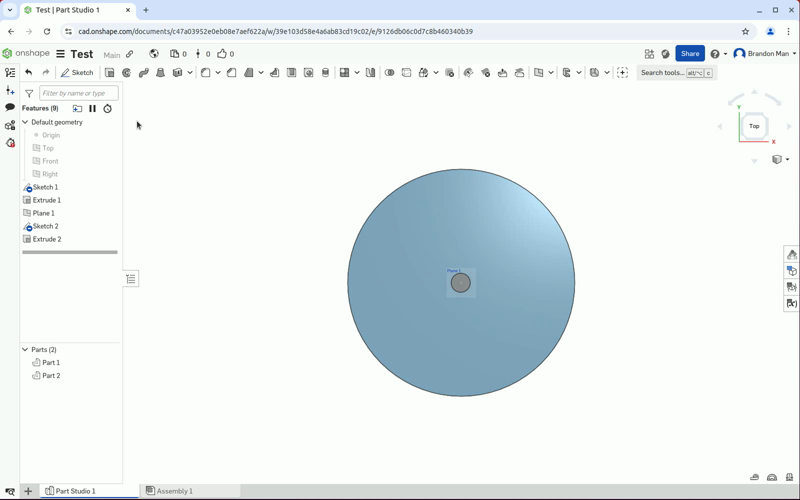
key(shift+7)
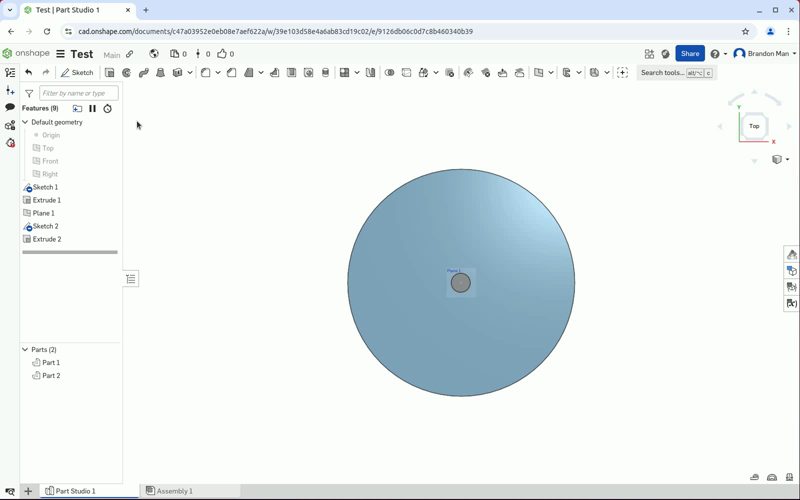
key(up, 3)
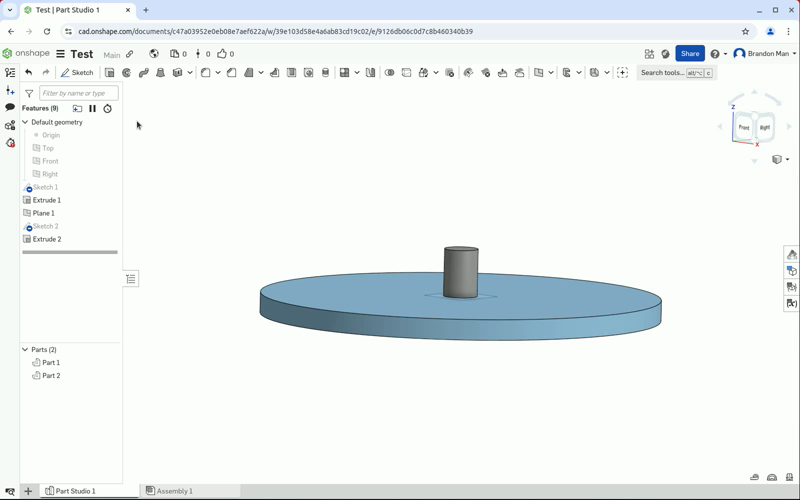
key(left, 3)
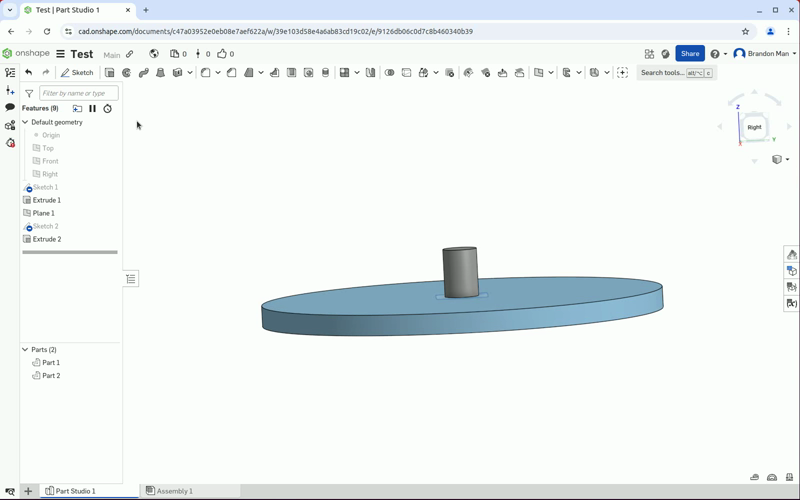
key(right, 3)
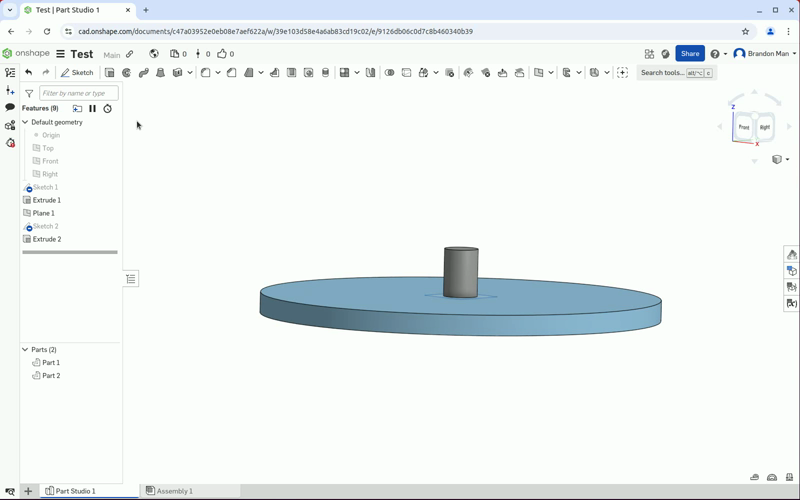
key(down, 3)
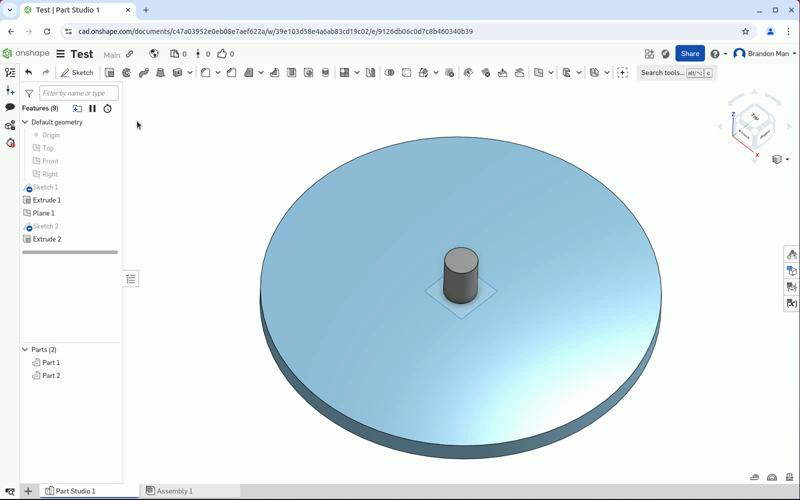
mouse_move(73, 189)
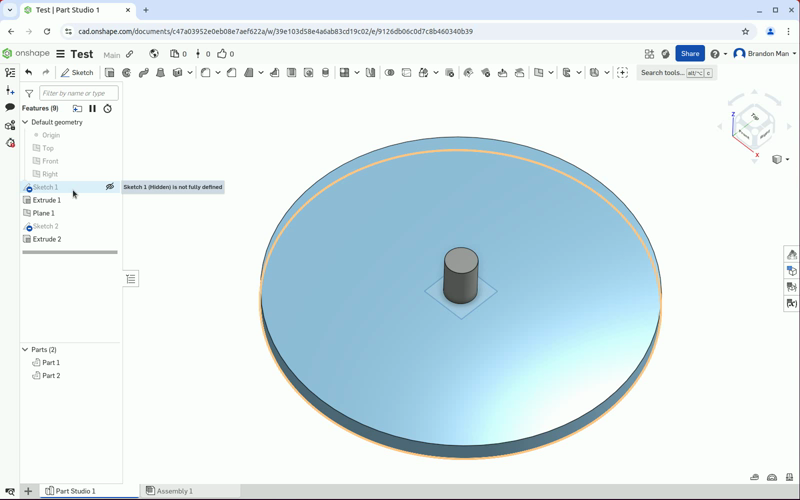
click(73, 189)